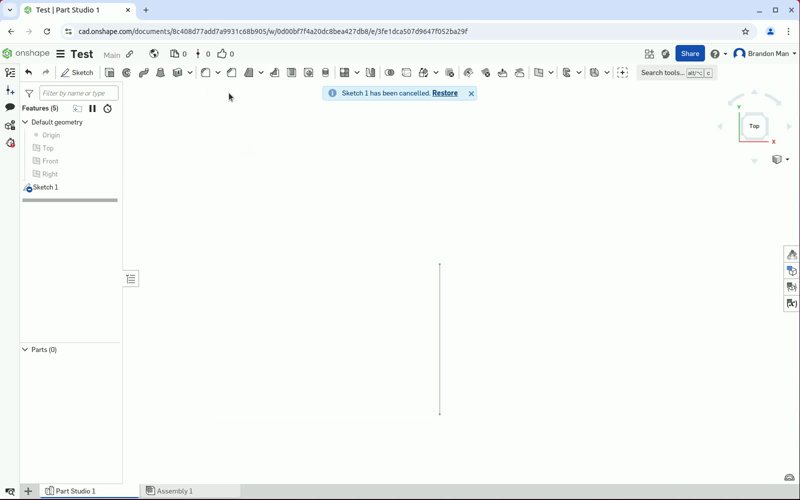
key(shift+h)
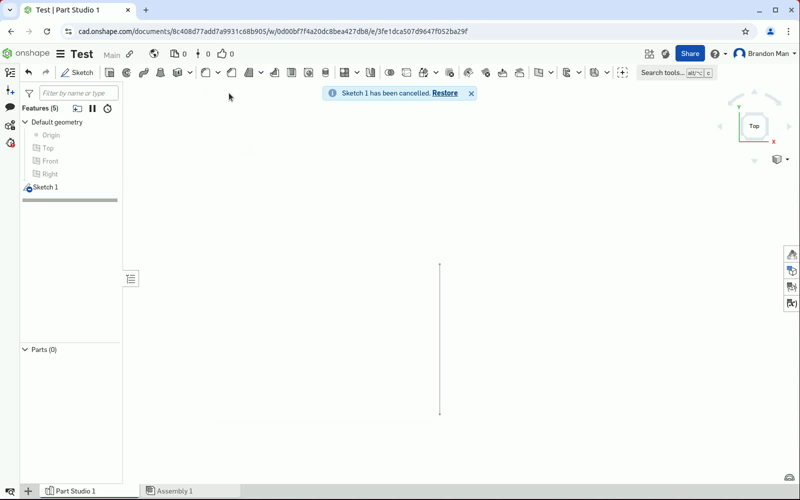
key(shift+s)
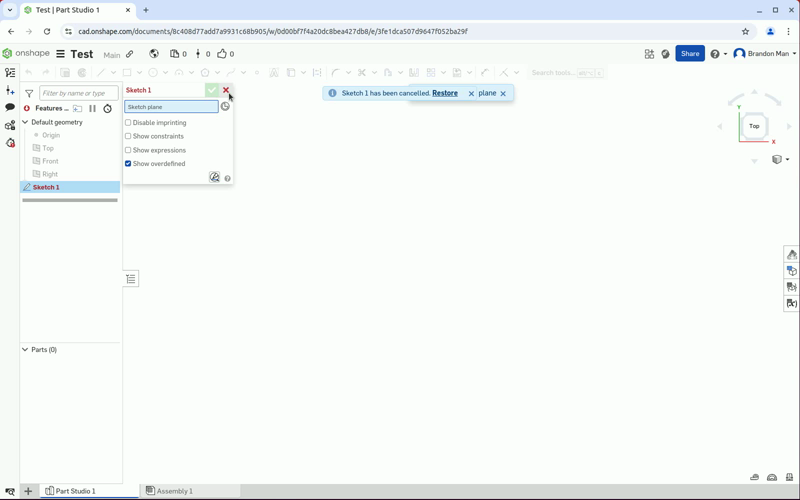
mouse_move(73, 150)
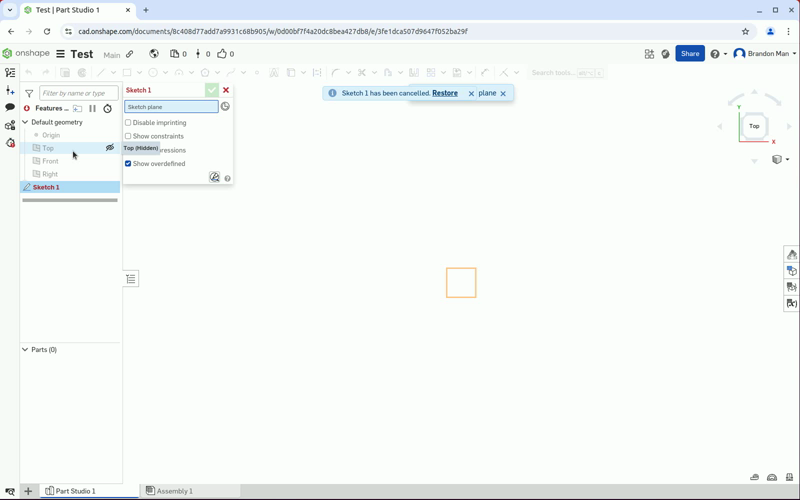
click(73, 150)
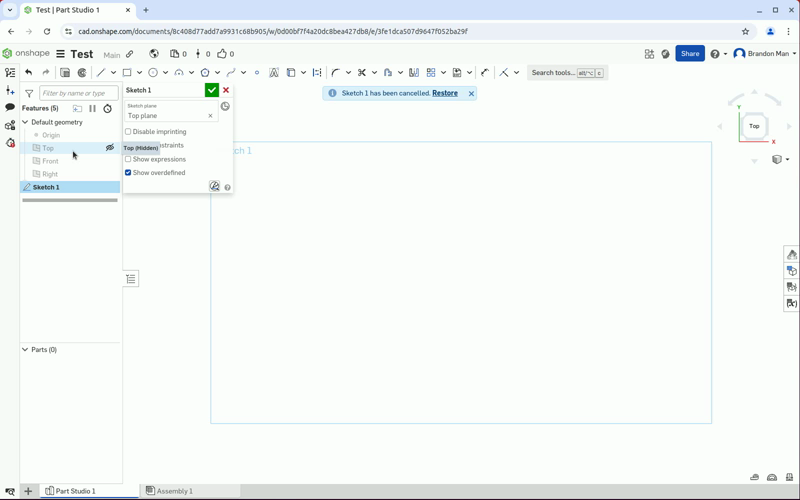
mouse_move(73, 352)
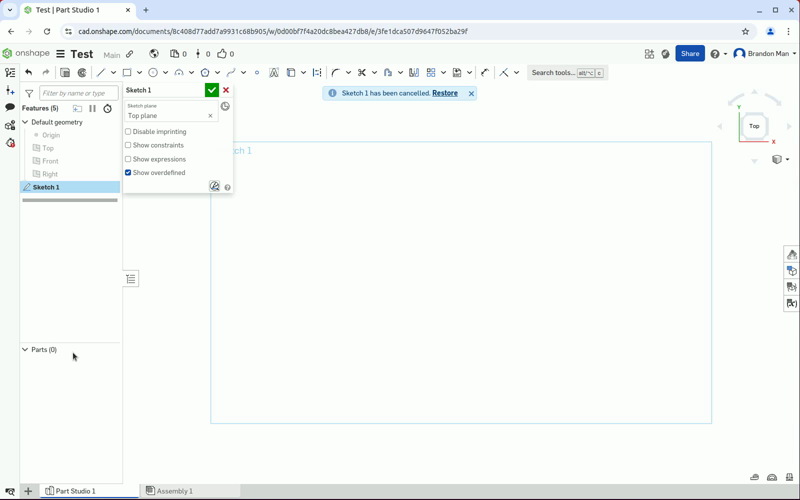
key(y)
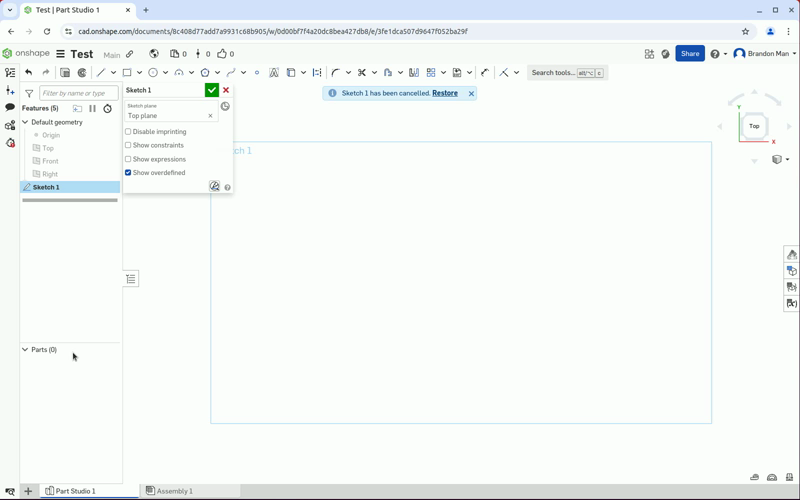
key(c)
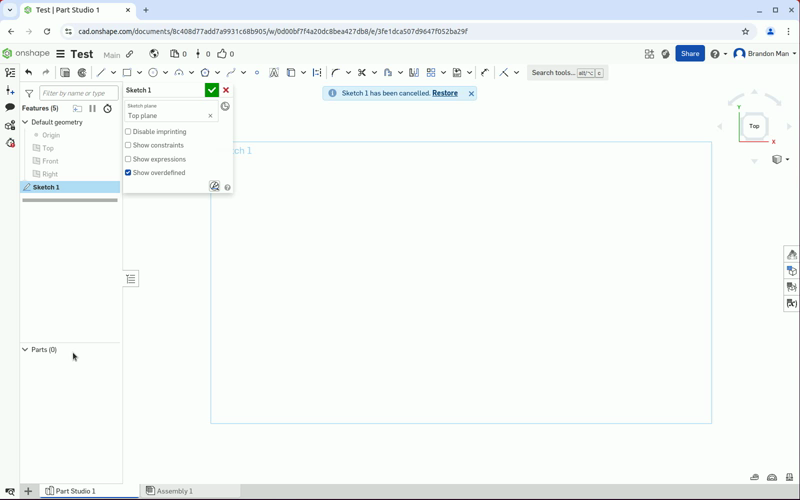
key_down(shift)
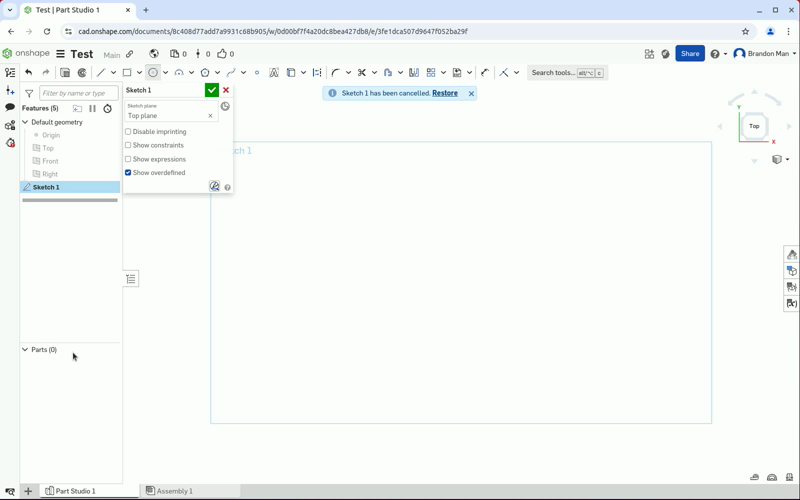
mouse_move(460, 282)
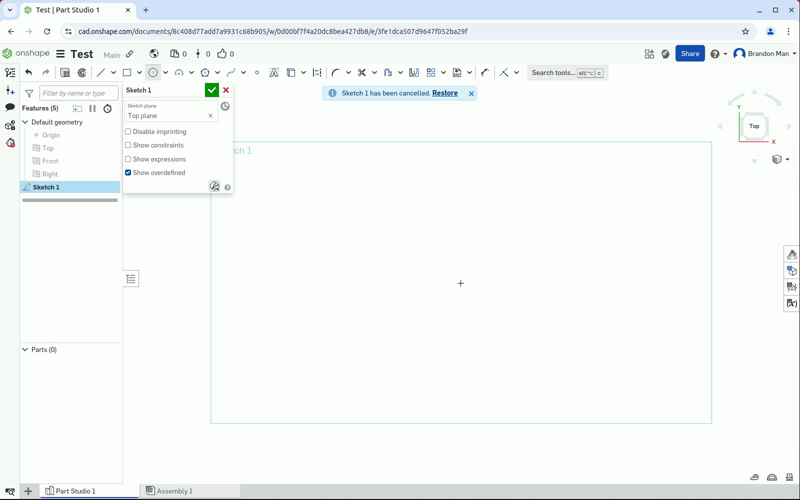
click(460, 282)
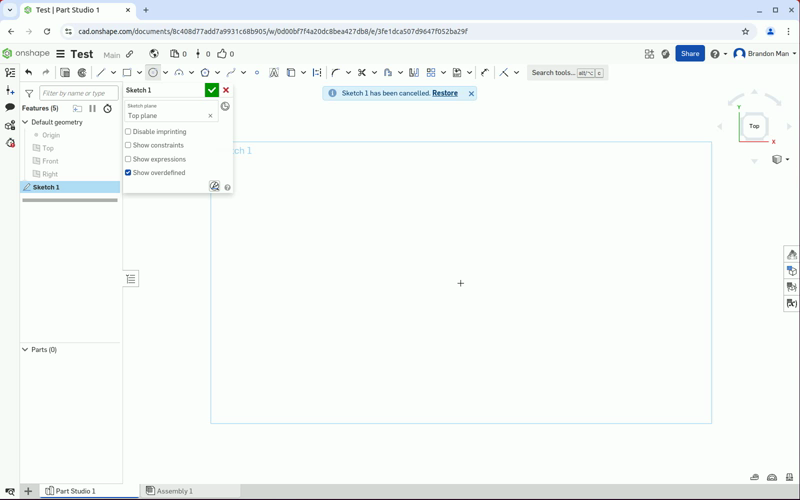
key_up(shift)
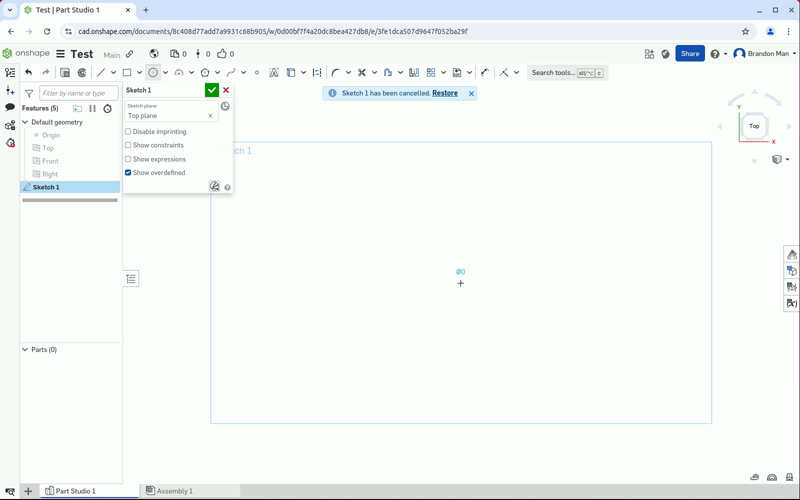
mouse_move(553, 282)
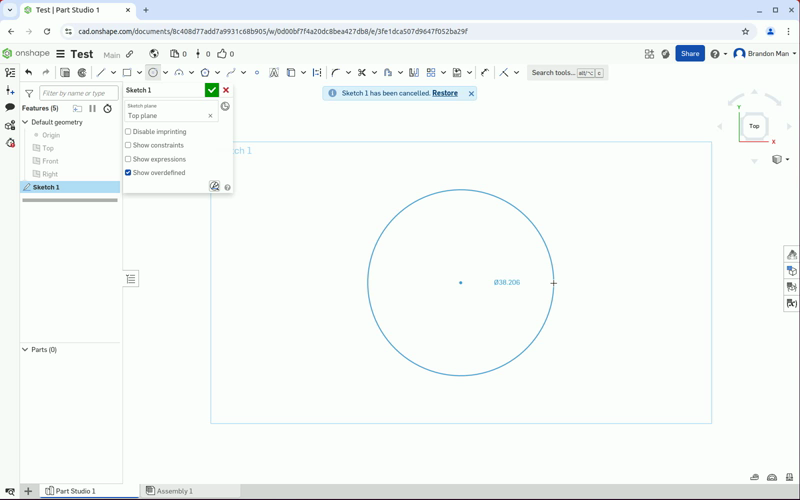
click(553, 282)
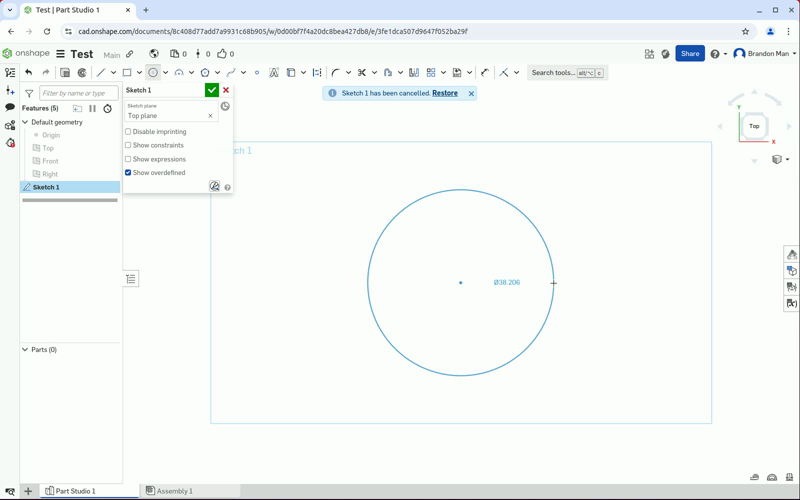
key(esc)
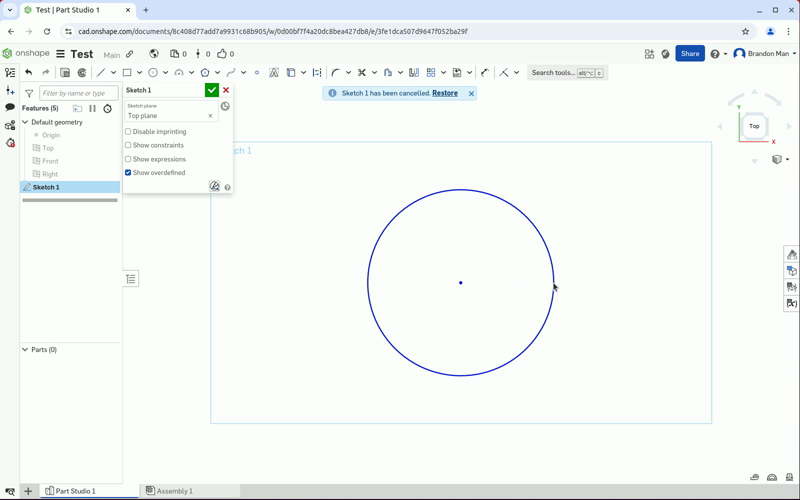
mouse_move(411, 306)
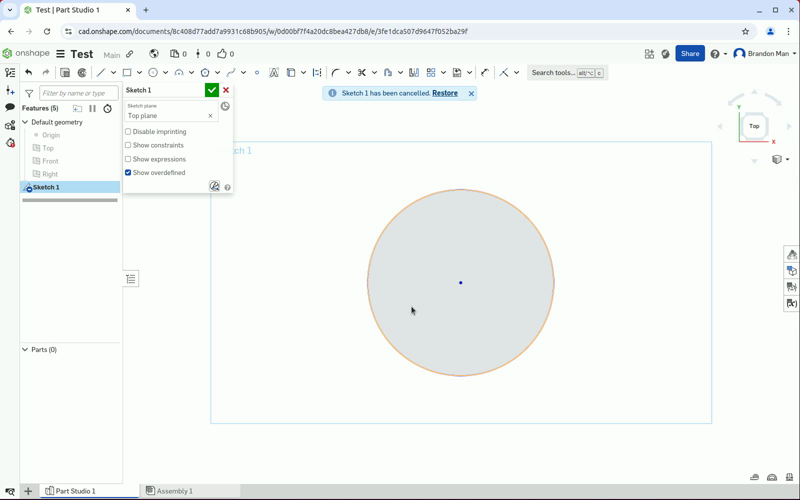
click(411, 306)
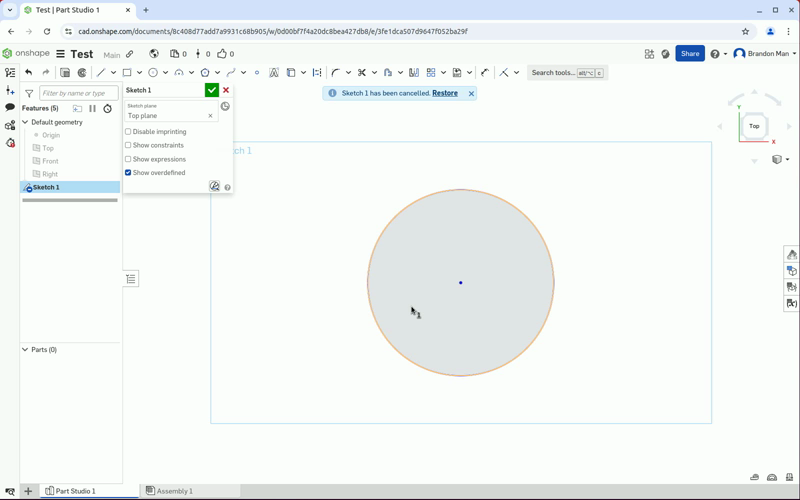
mouse_move(73, 352)
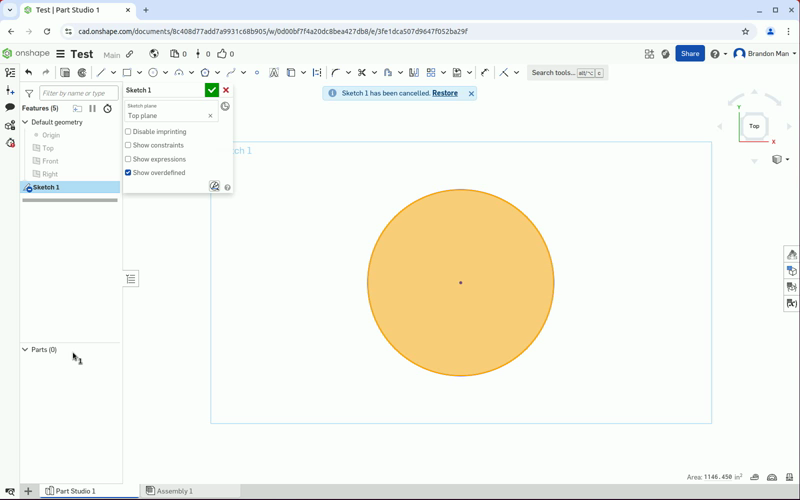
key(shift+y)
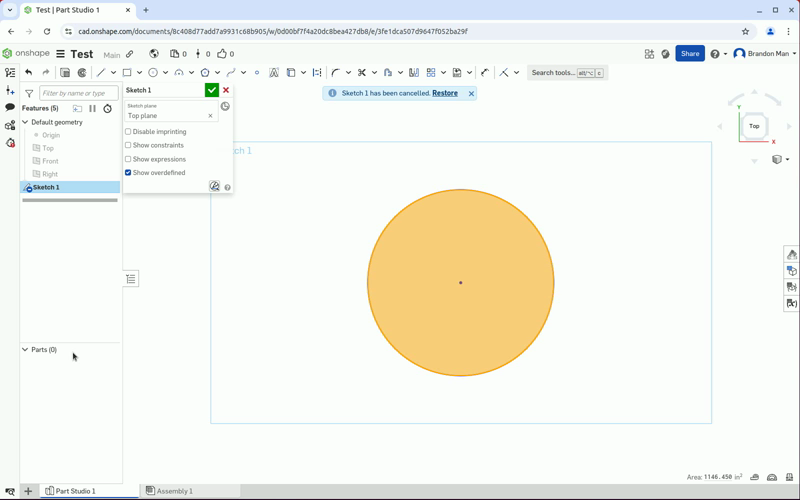
key(shift+e)
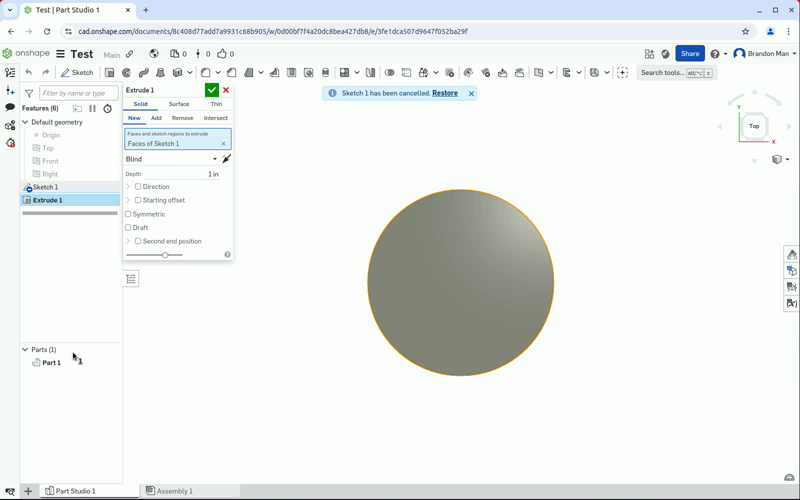
mouse_move(143, 106)
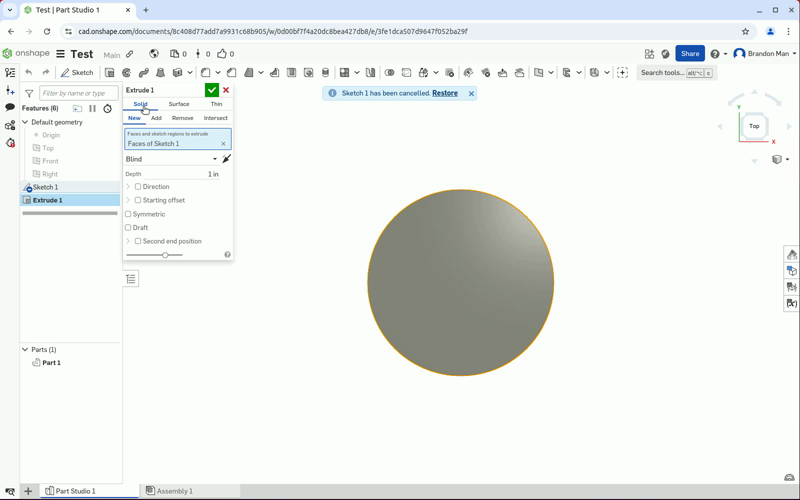
click(143, 106)
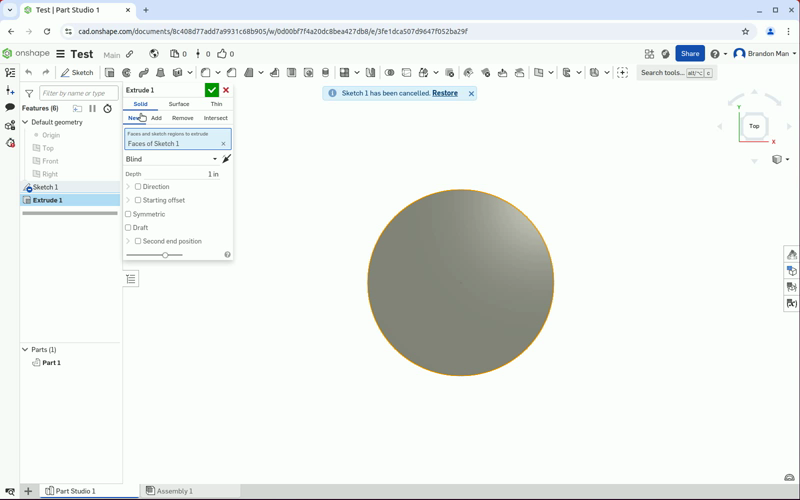
mouse_move(137, 120)
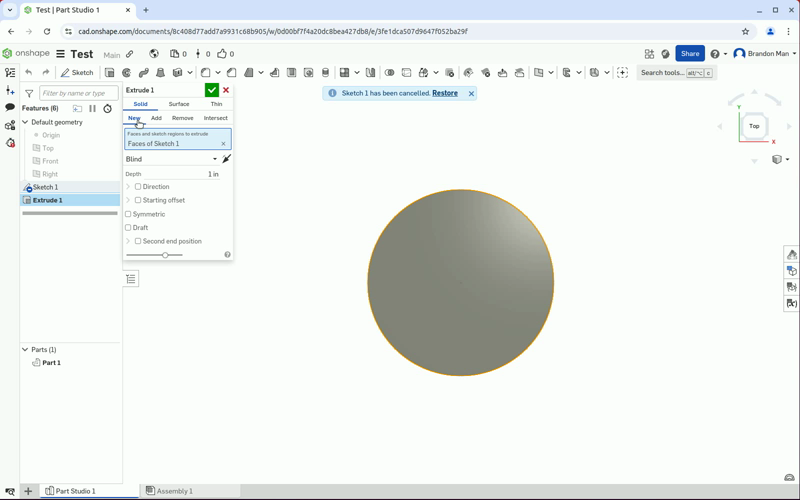
click(137, 120)
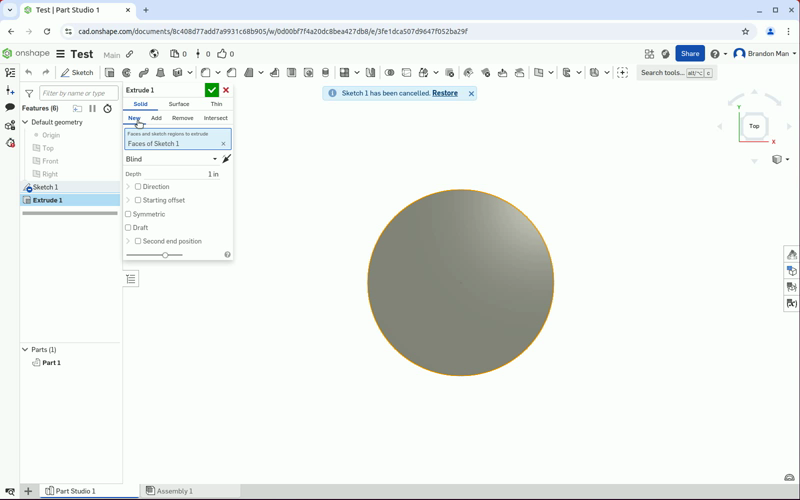
key(tab, 4)
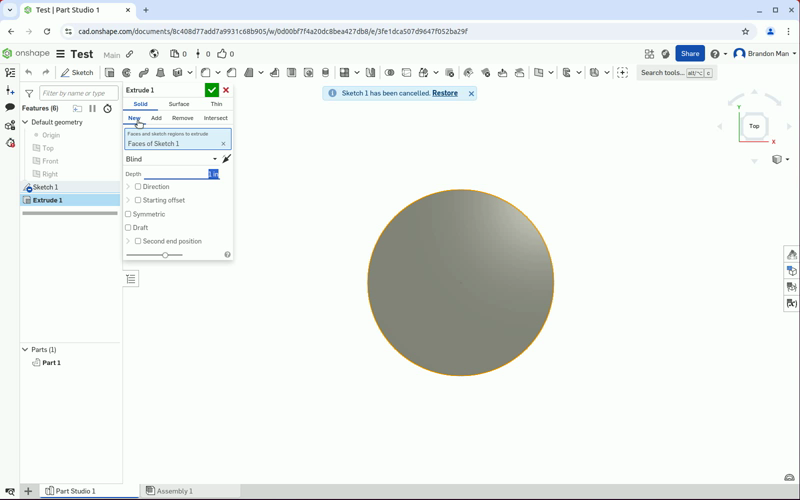
text(18.535)
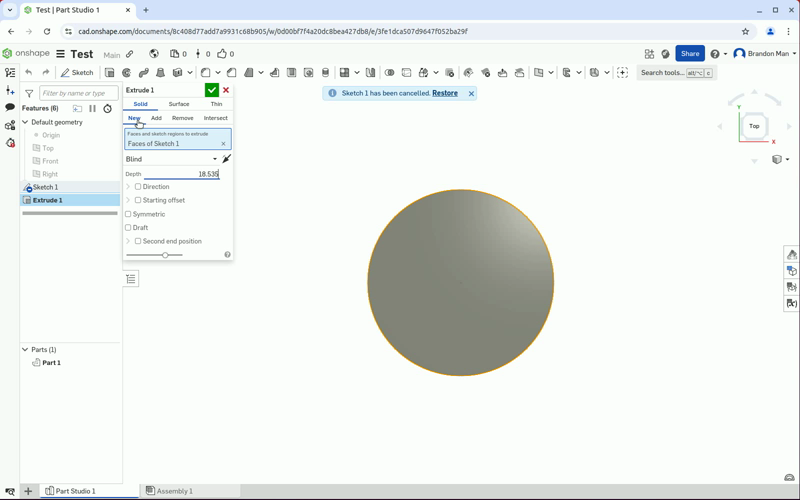
key(enter)
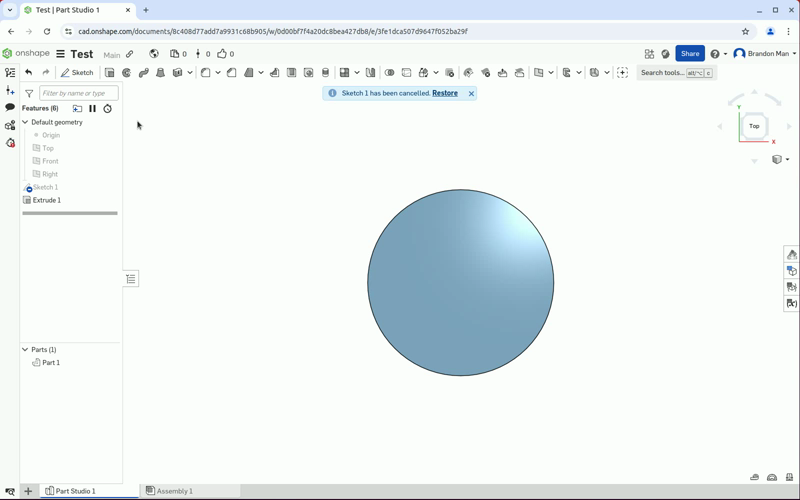
key(shift+h)
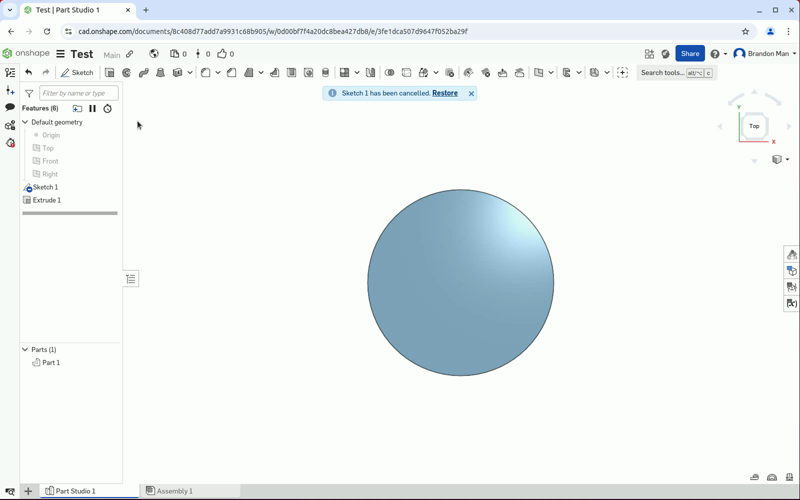
key(shift+h)
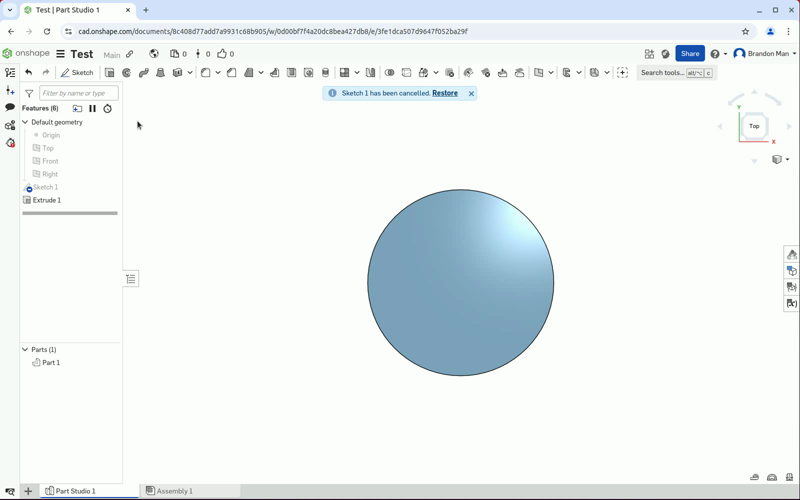
mouse_move(73, 189)
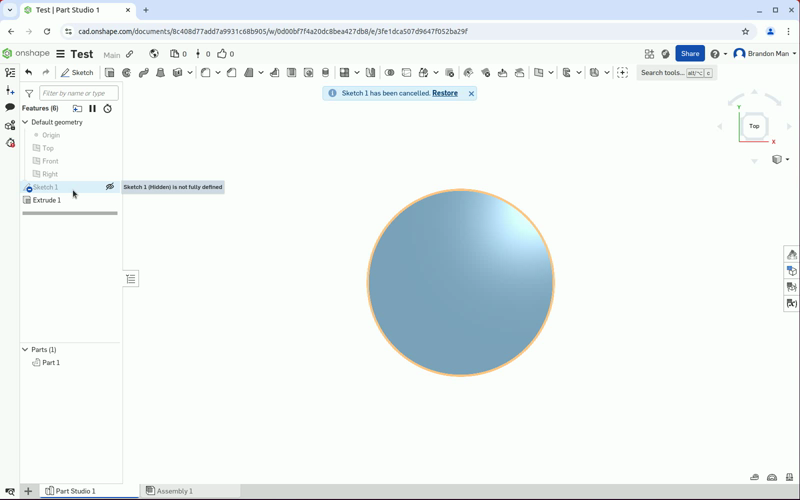
click(73, 189)
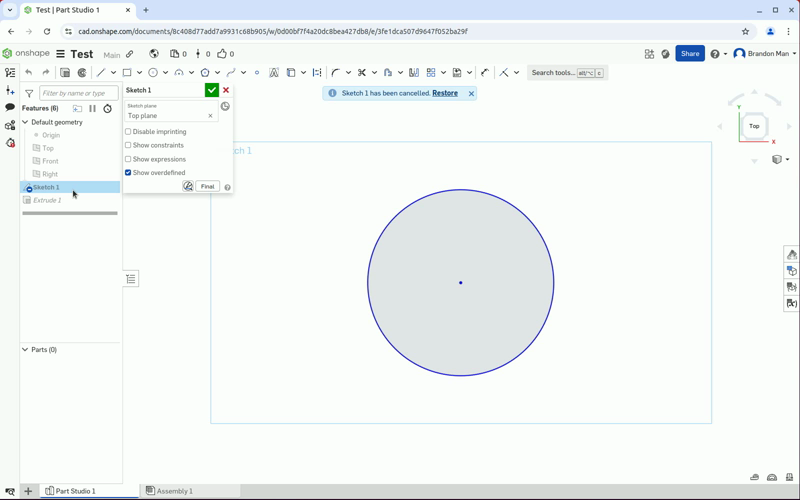
mouse_move(229, 92)
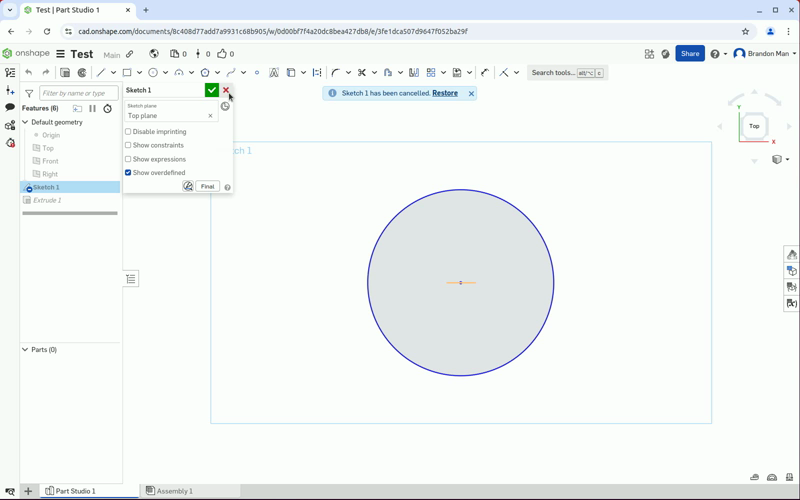
click(229, 92)
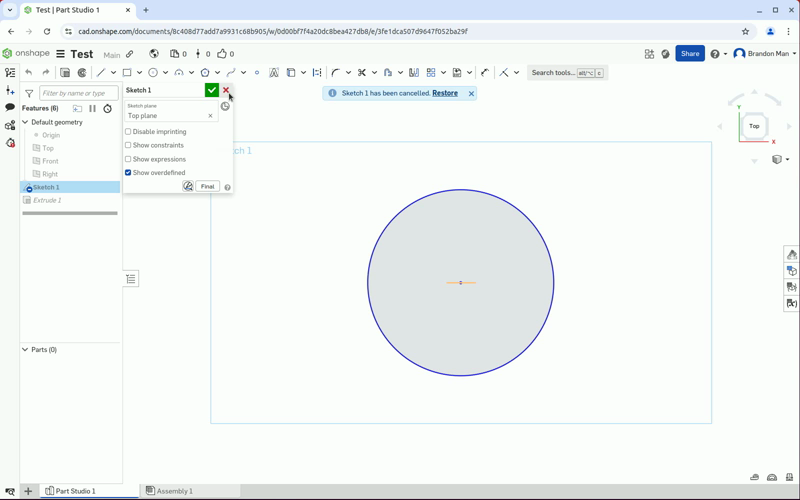
key(shift+s)
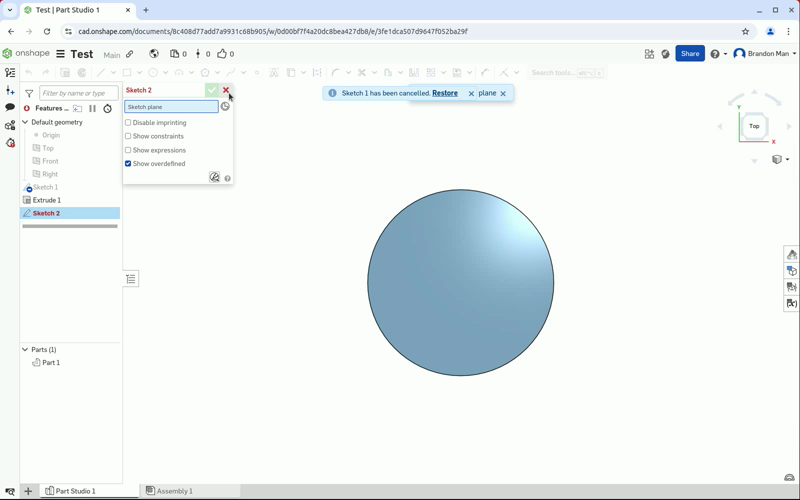
mouse_move(73, 150)
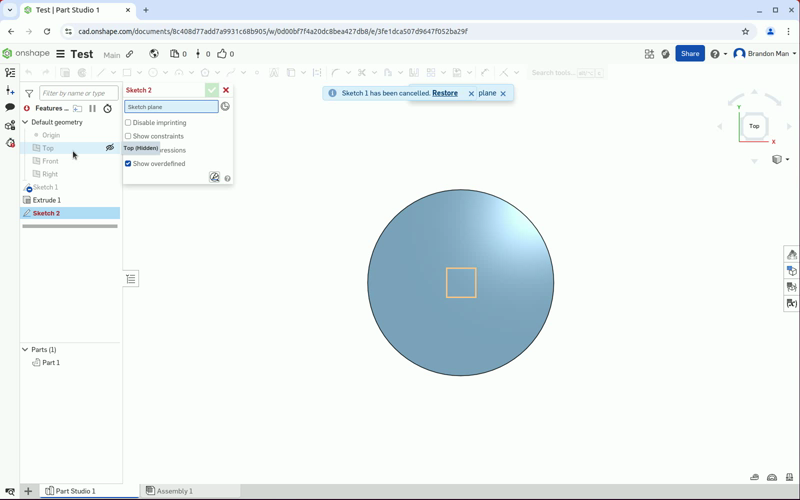
click(73, 150)
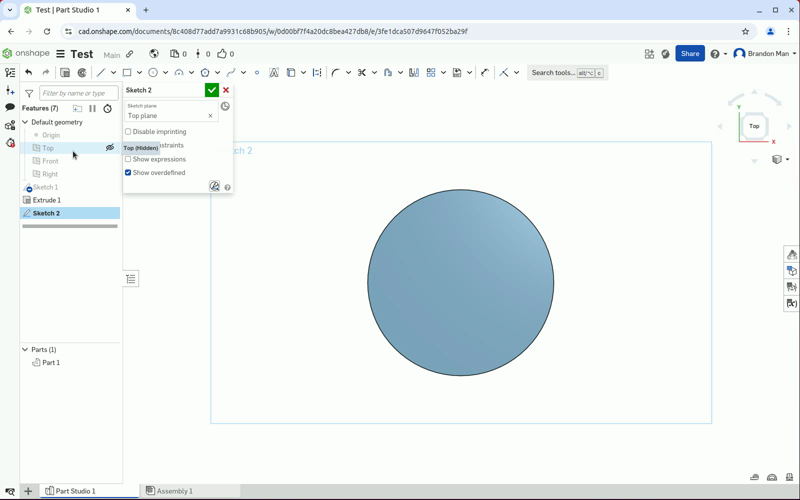
mouse_move(73, 352)
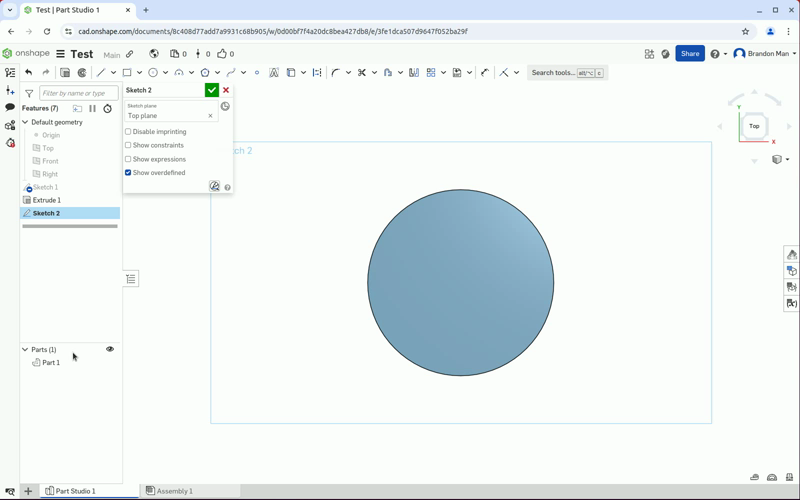
key(y)
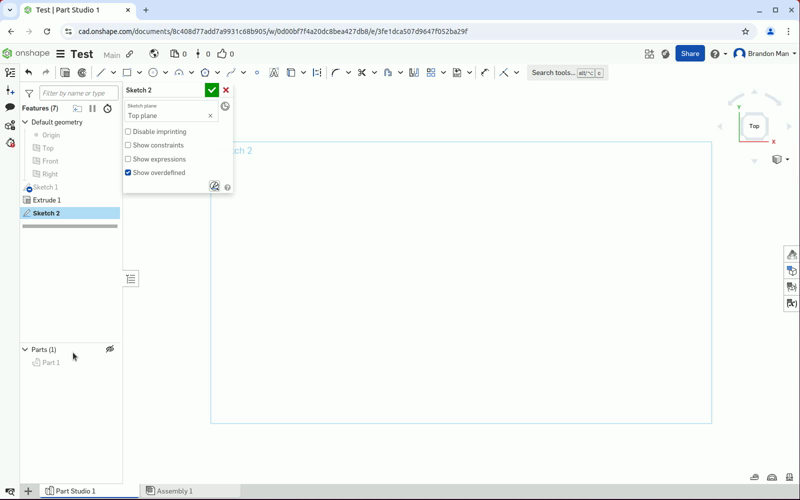
key(c)
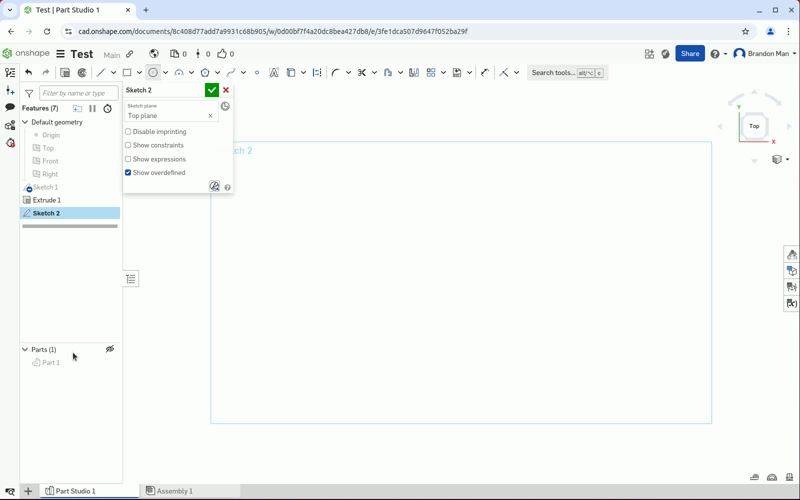
key_down(shift)
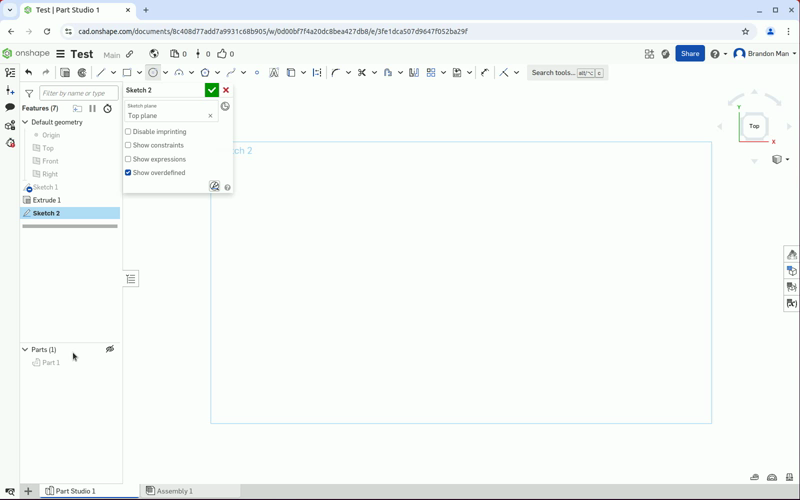
mouse_move(461, 282)
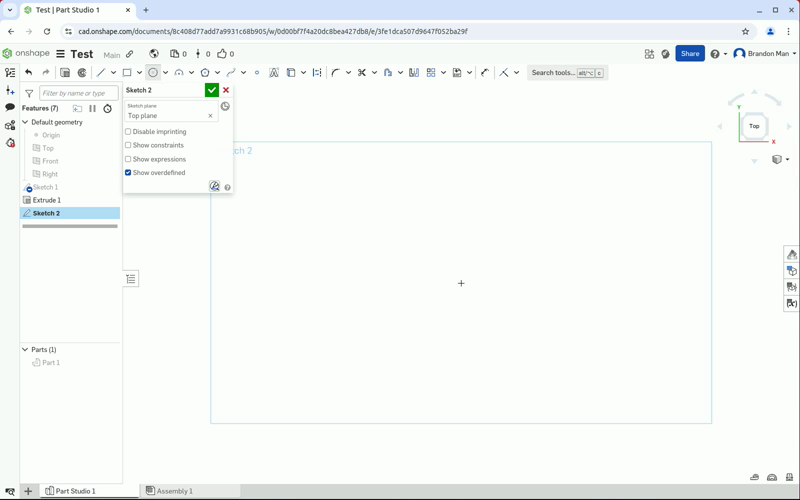
click(461, 282)
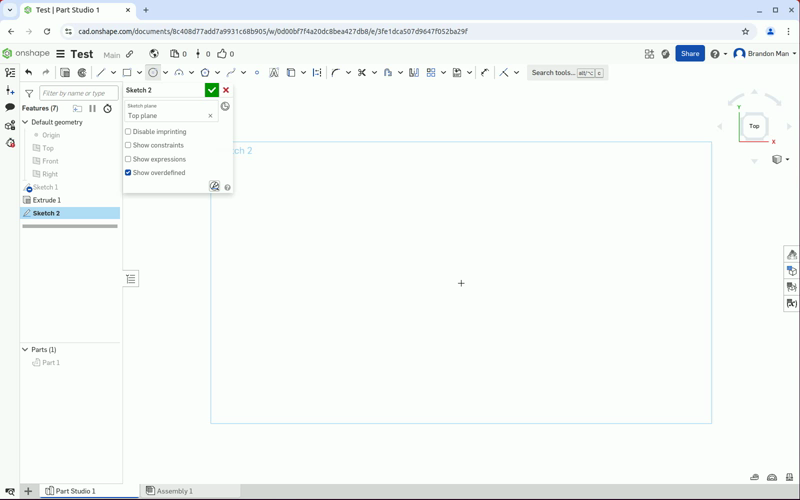
key_up(shift)
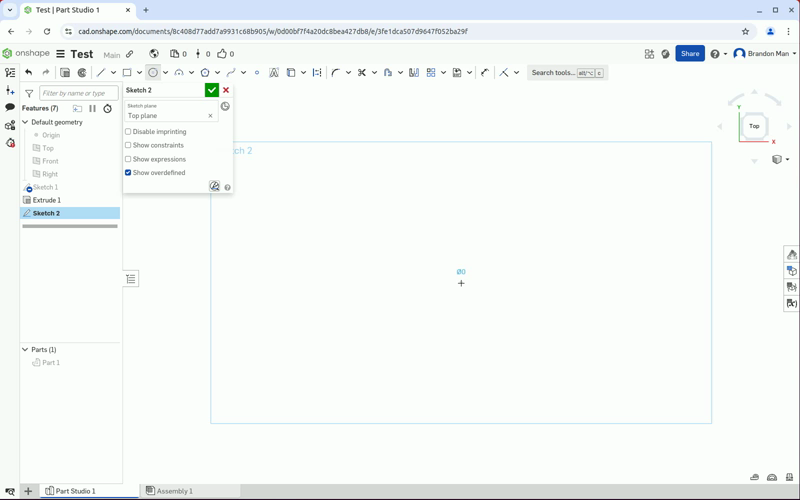
mouse_move(567, 282)
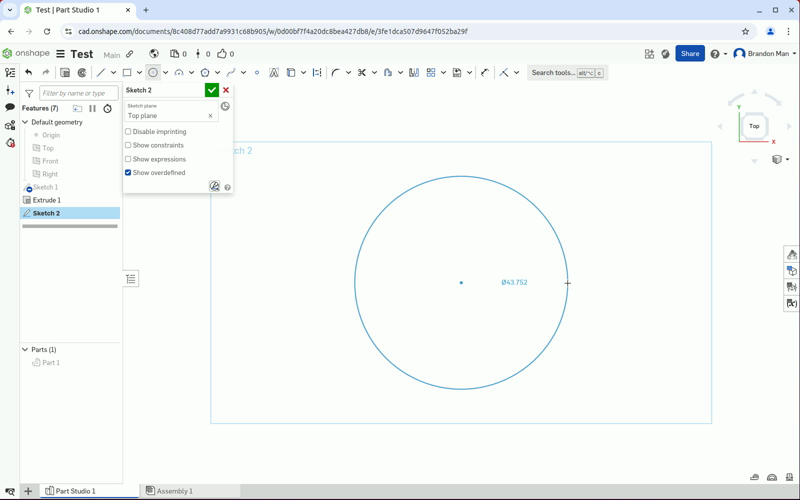
click(567, 282)
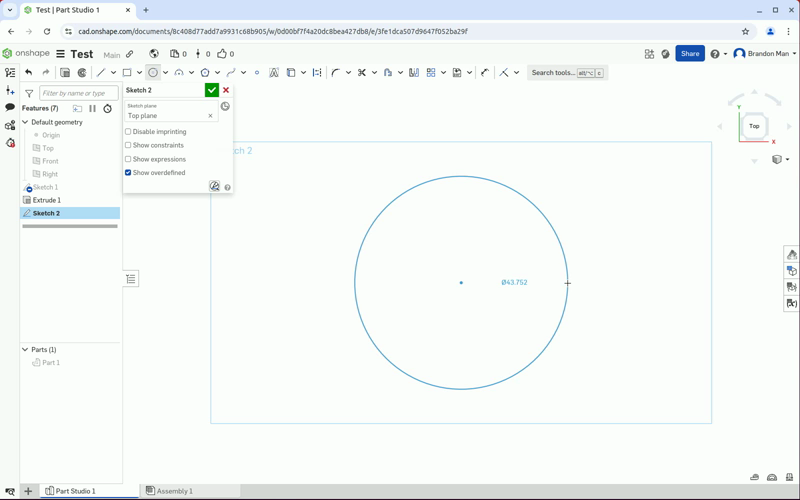
key(esc)
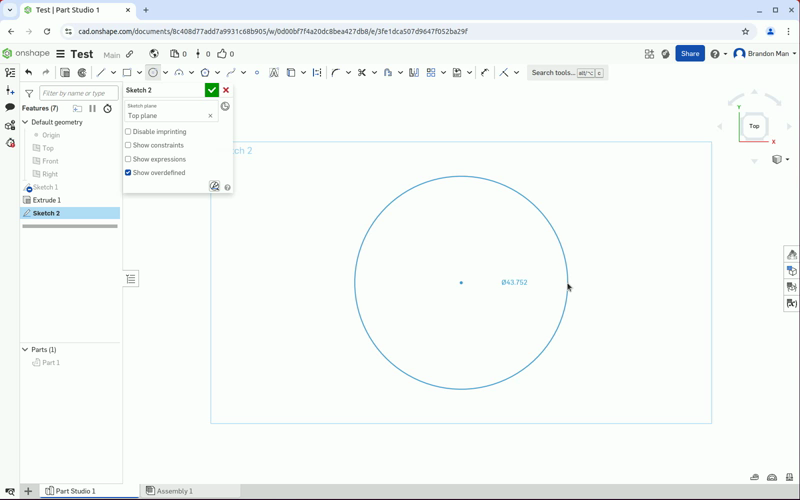
key(c)
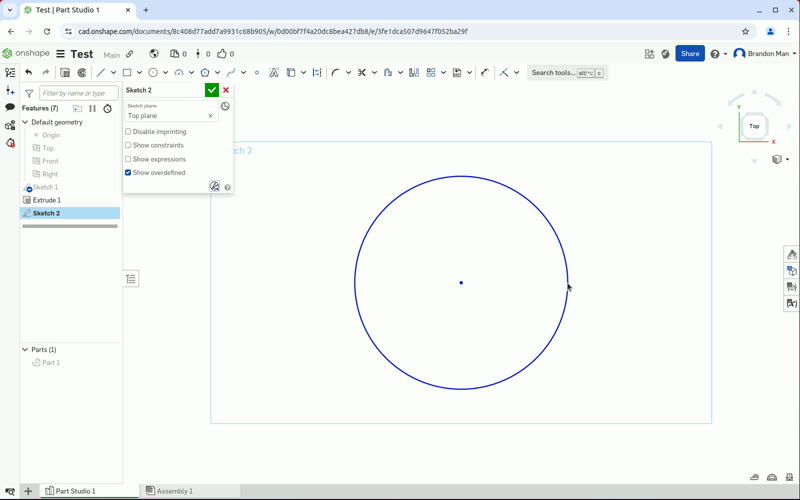
key_down(shift)
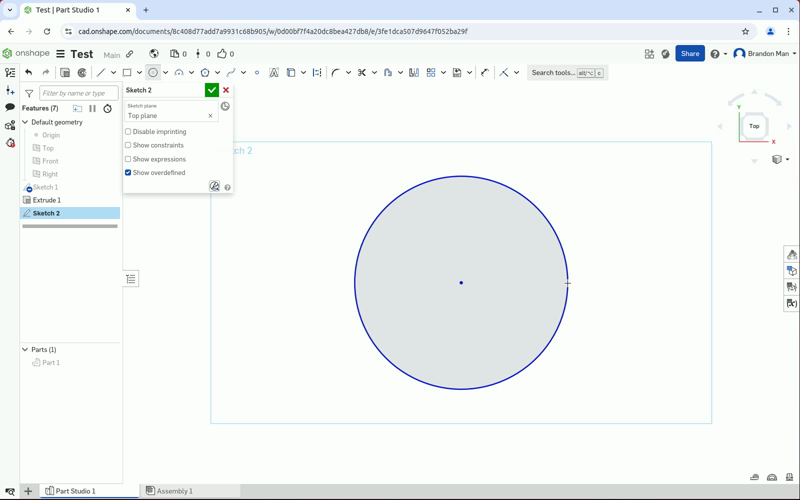
mouse_move(461, 282)
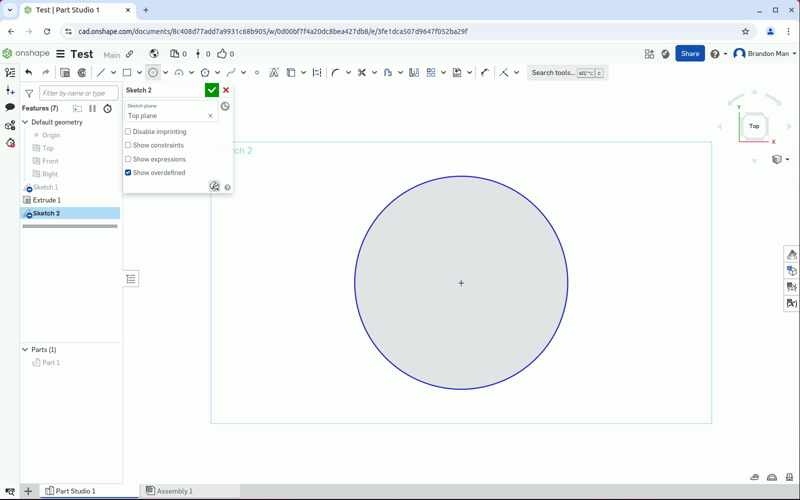
click(461, 282)
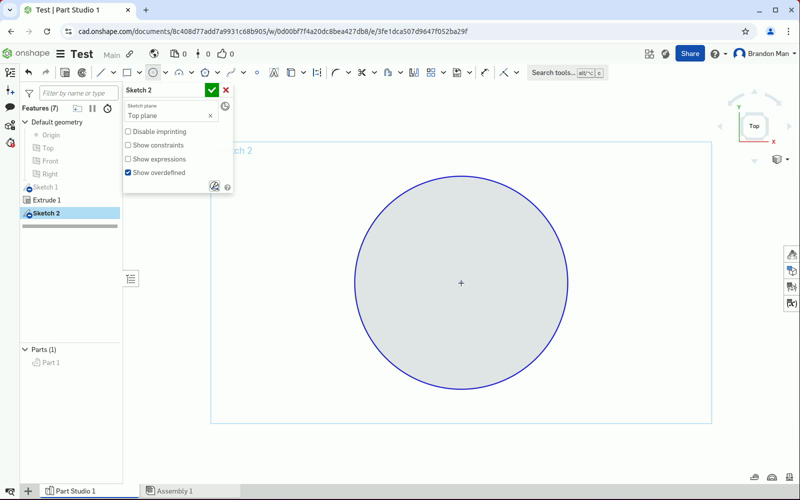
key_up(shift)
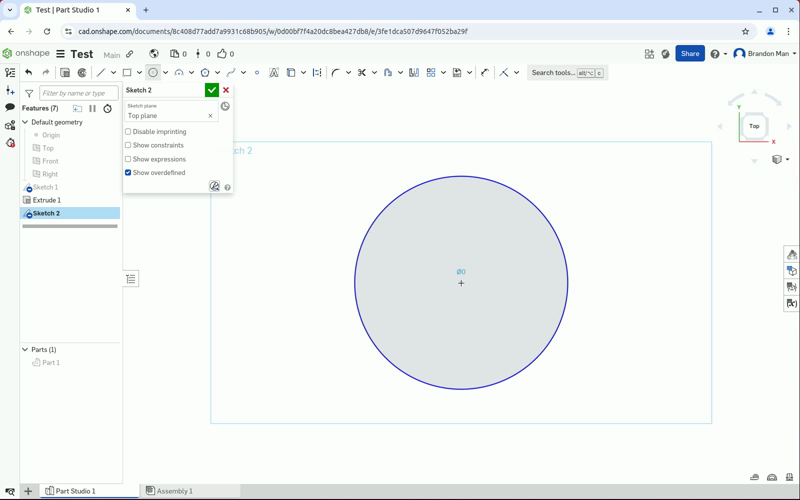
mouse_move(552, 282)
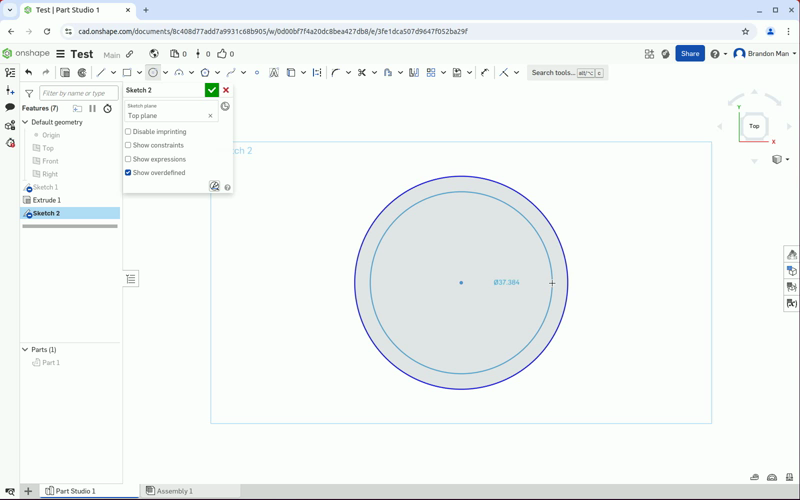
click(552, 282)
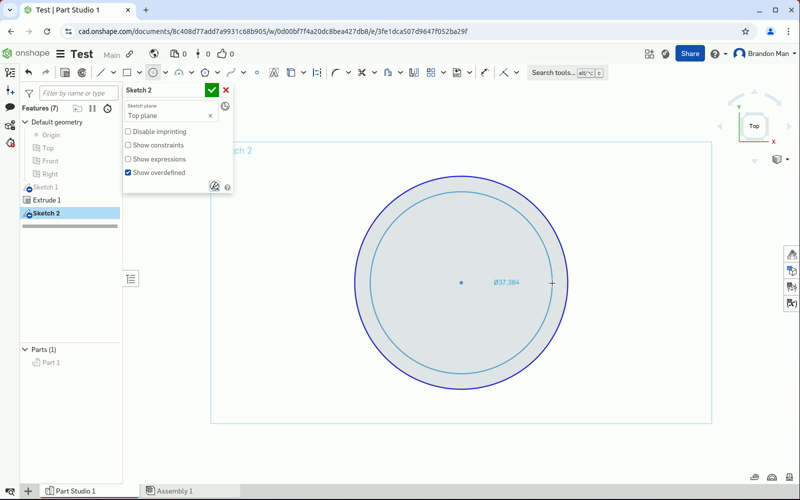
key(esc)
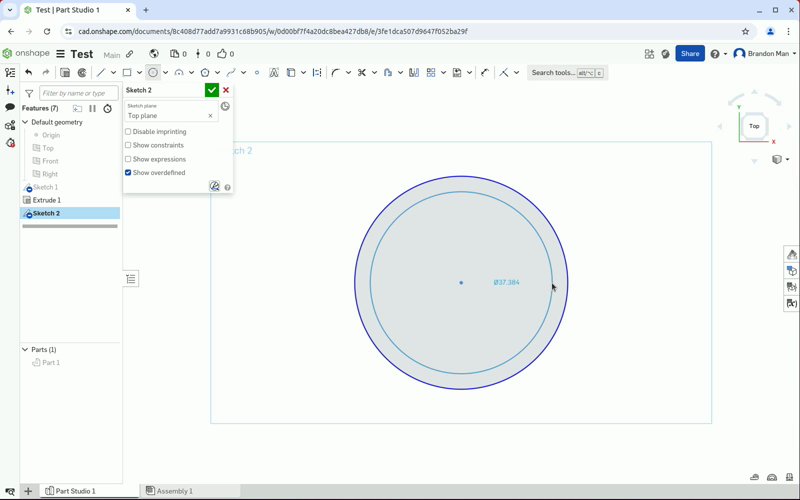
mouse_move(492, 191)
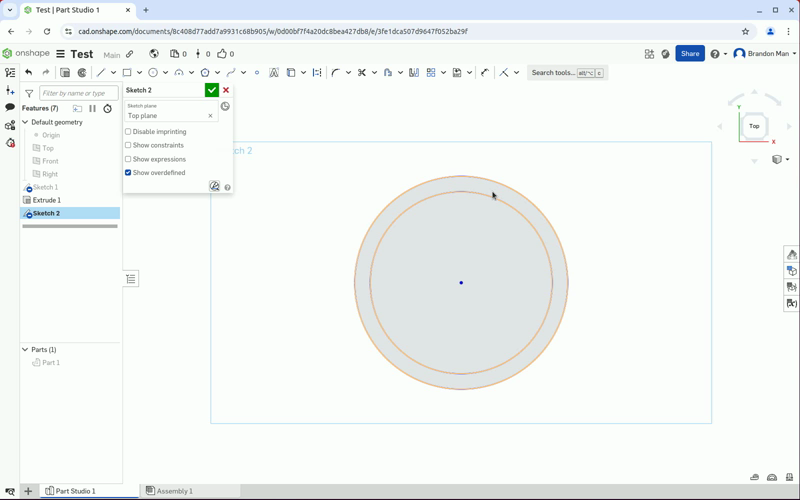
click(492, 191)
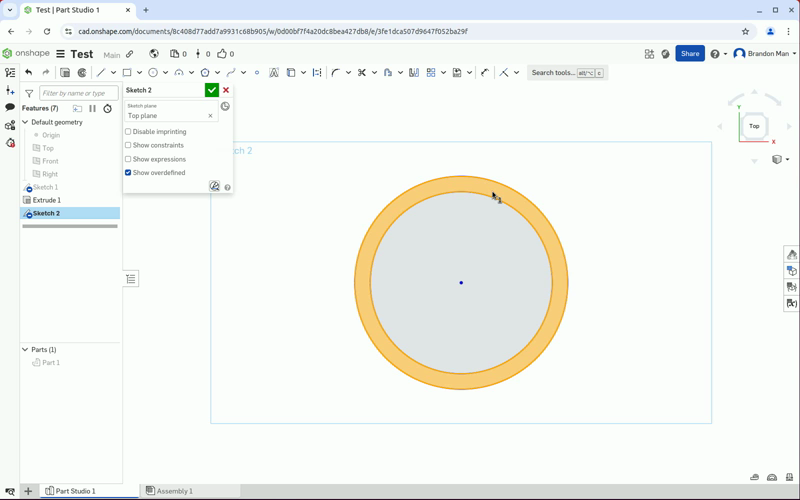
mouse_move(73, 352)
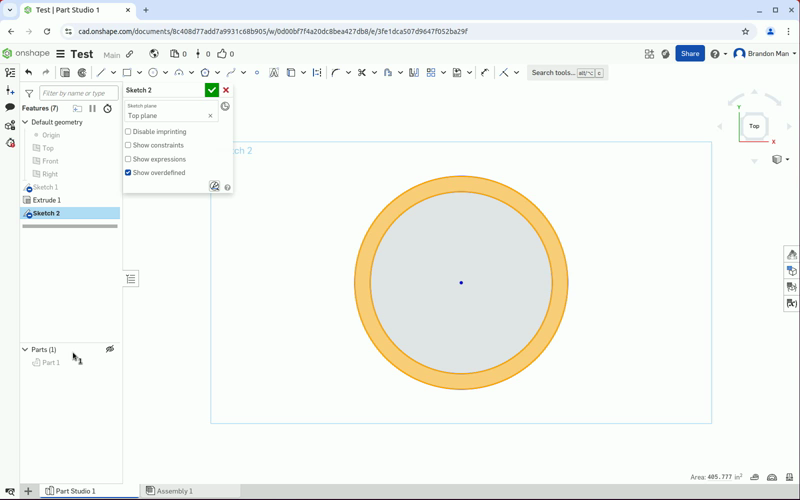
key(shift+y)
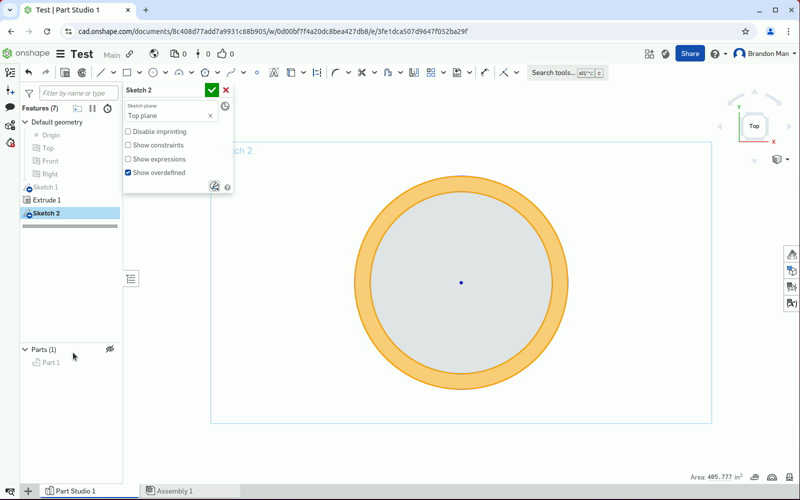
key(shift+e)
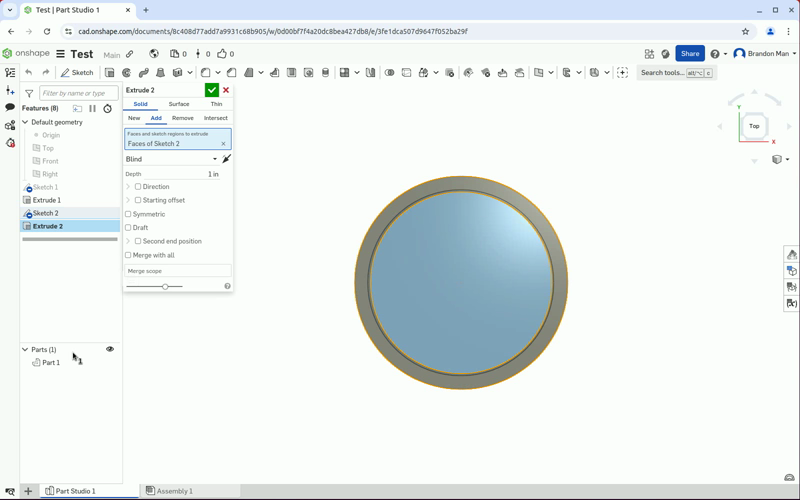
mouse_move(143, 106)
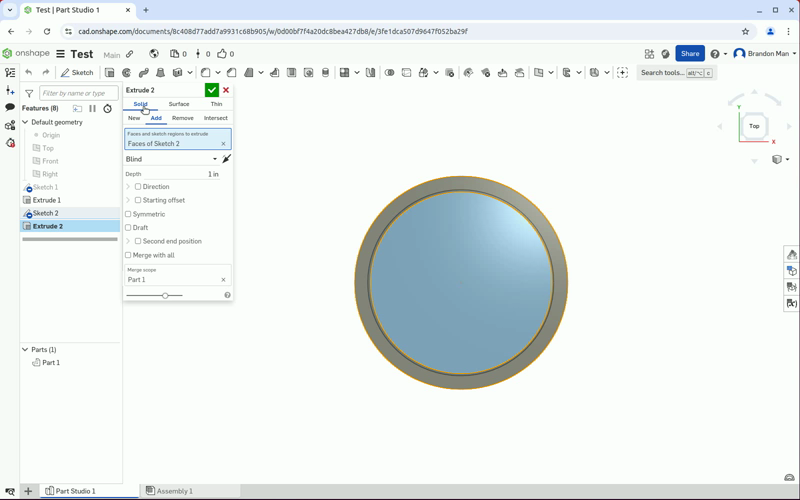
click(143, 106)
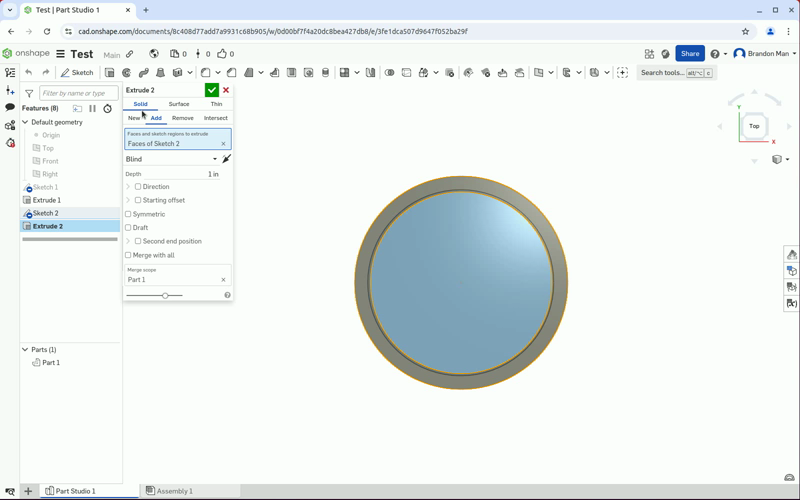
mouse_move(137, 120)
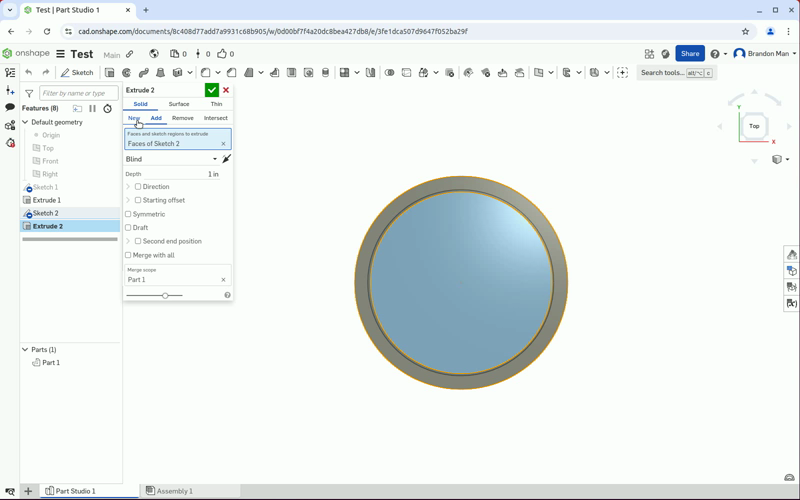
click(137, 120)
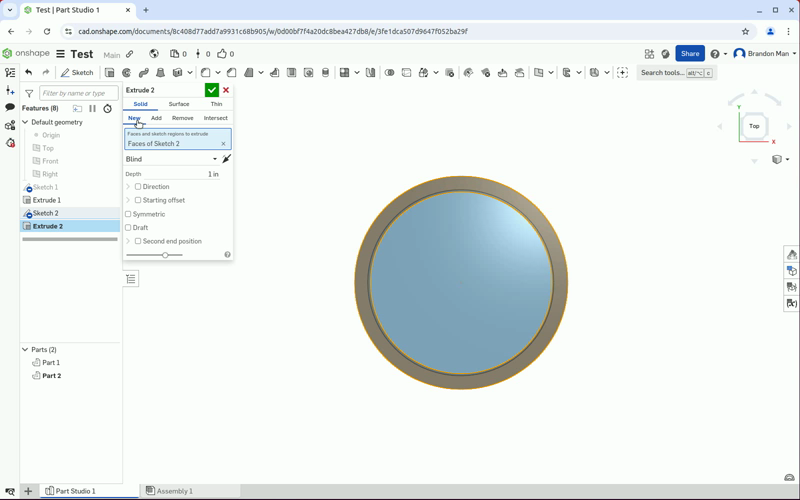
key(tab, 4)
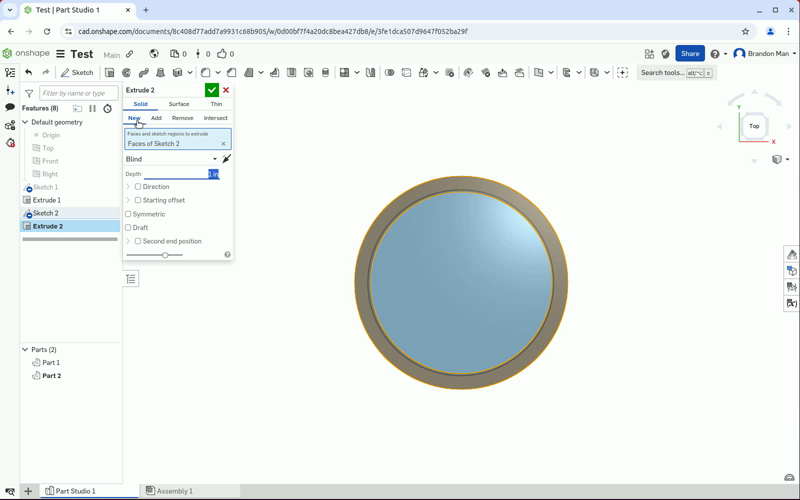
text(23.108)
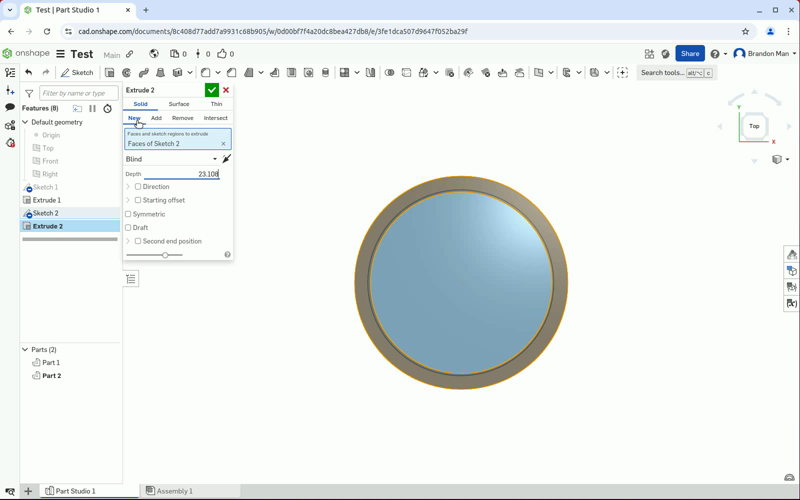
key(enter)
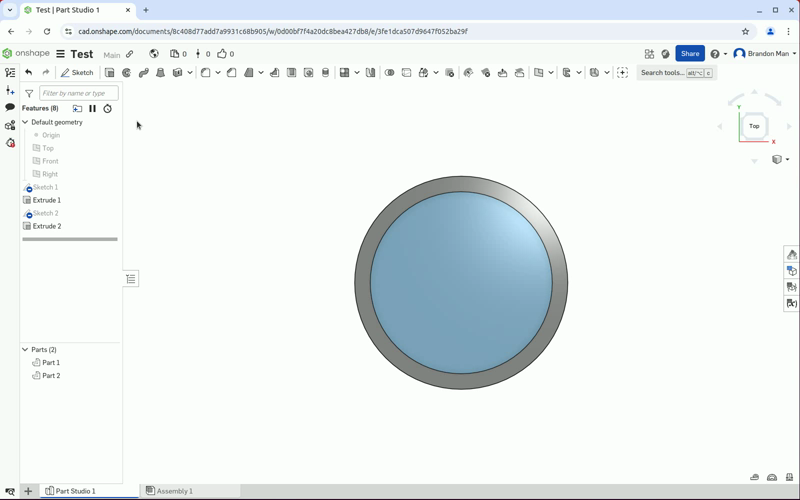
key(shift+h)
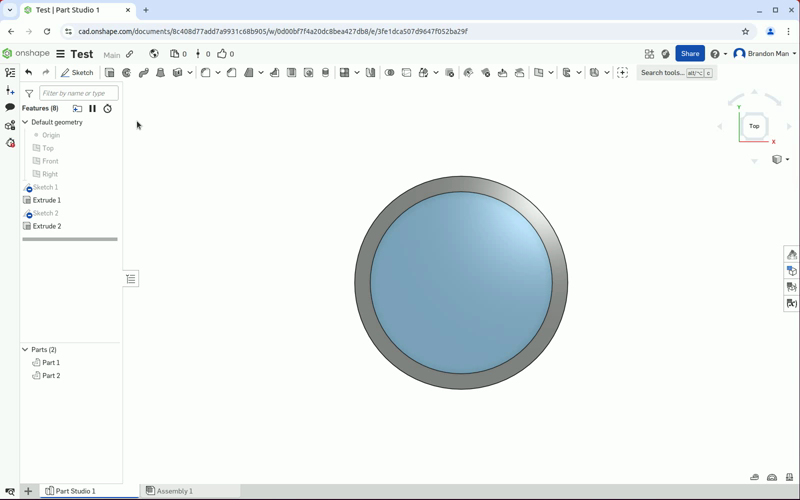
key(shift+h)
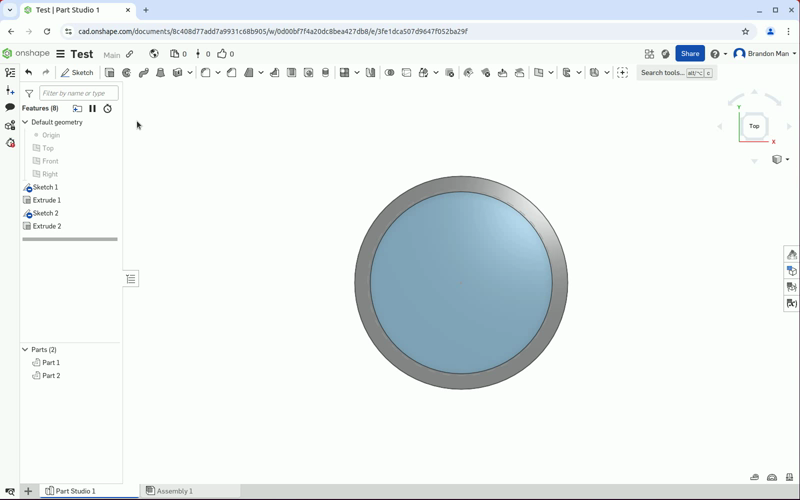
key(shift+7)
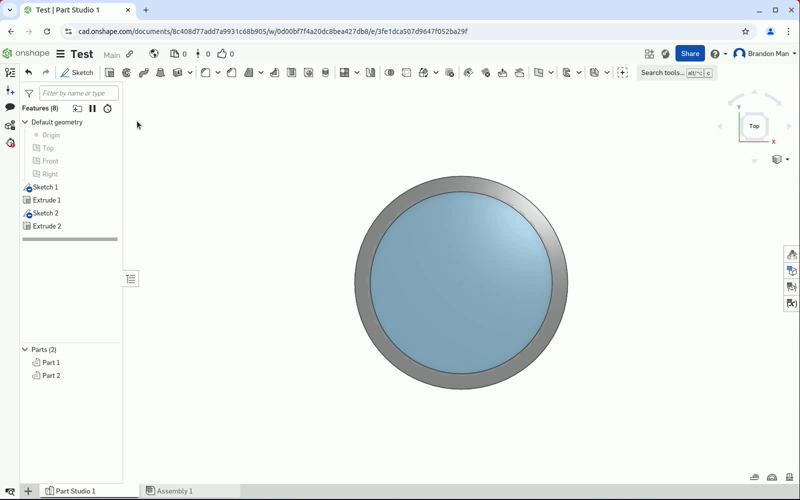
key(up, 3)
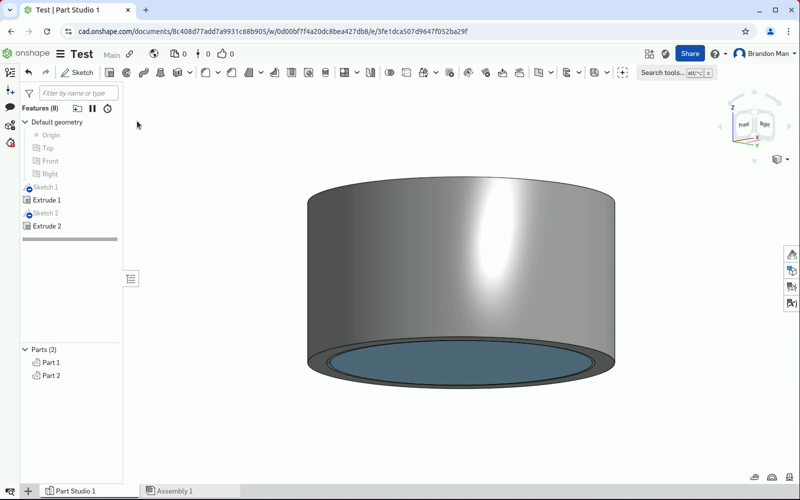
key(left, 3)
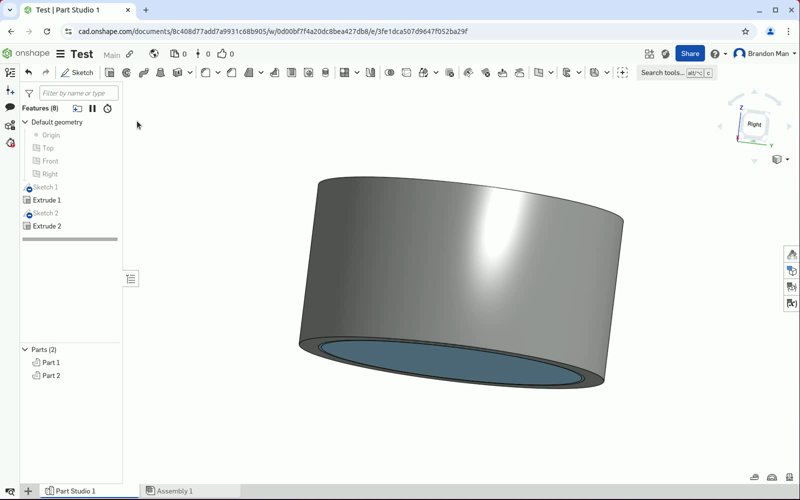
key(right, 3)
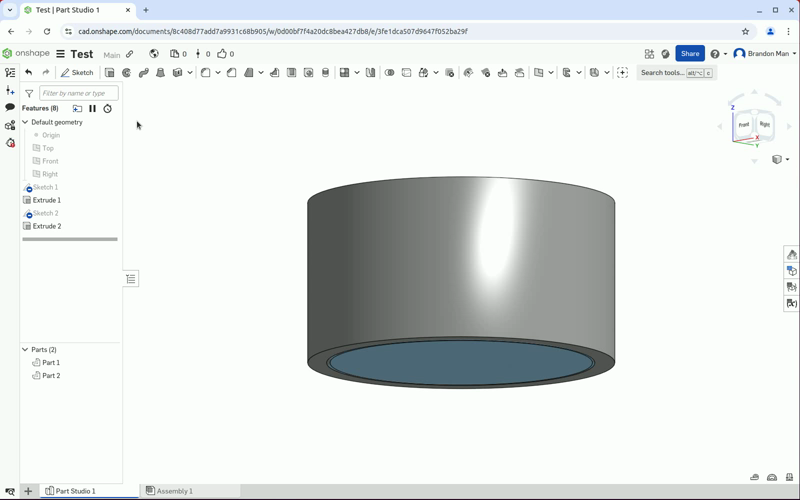
key(down, 3)
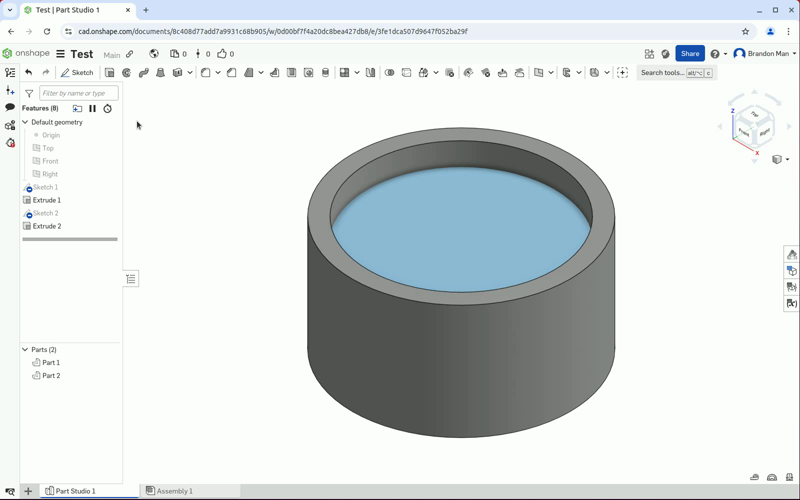
mouse_move(73, 189)
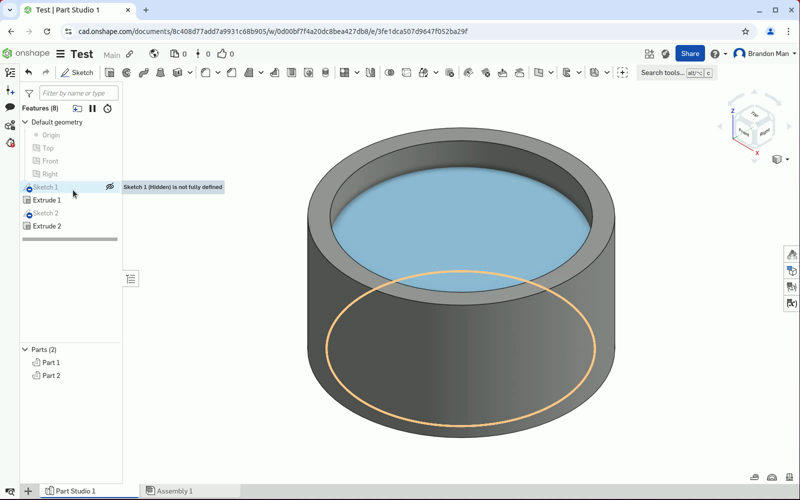
click(73, 189)